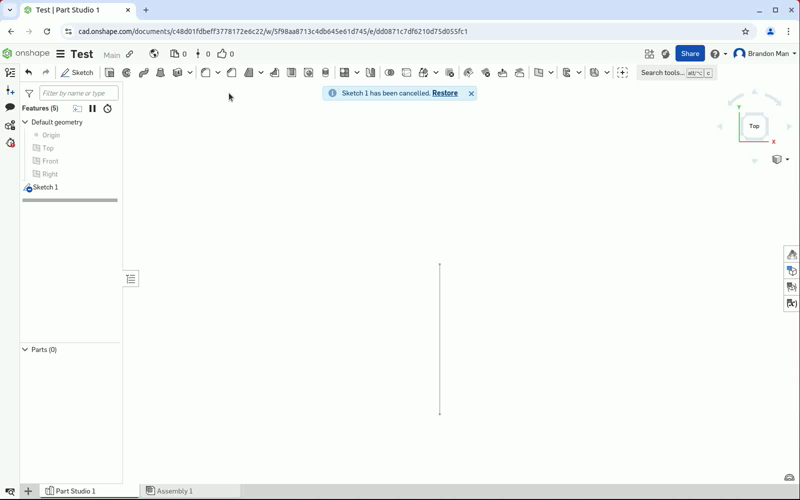
key(shift+h)
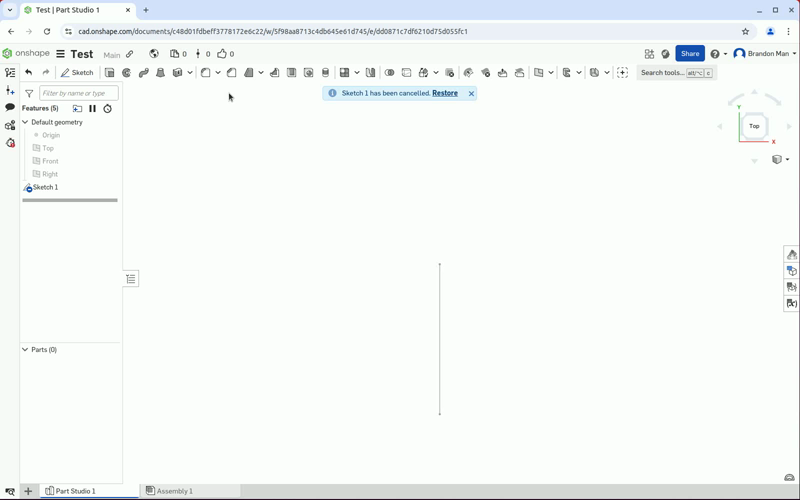
key(shift+s)
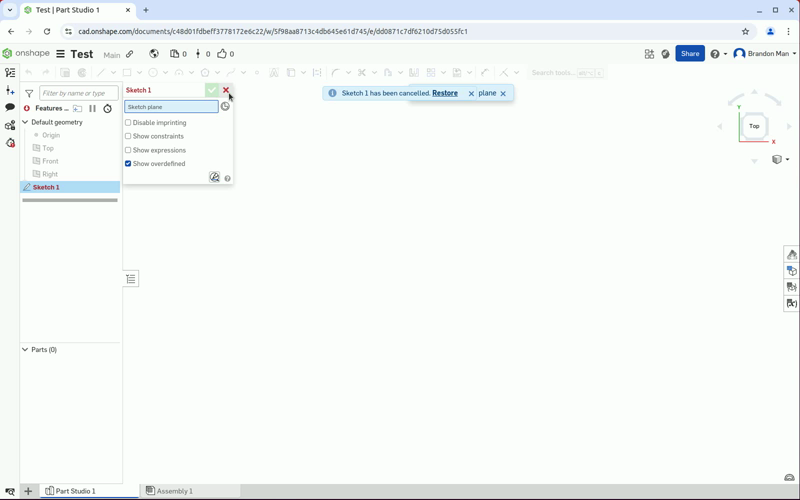
mouse_move(73, 150)
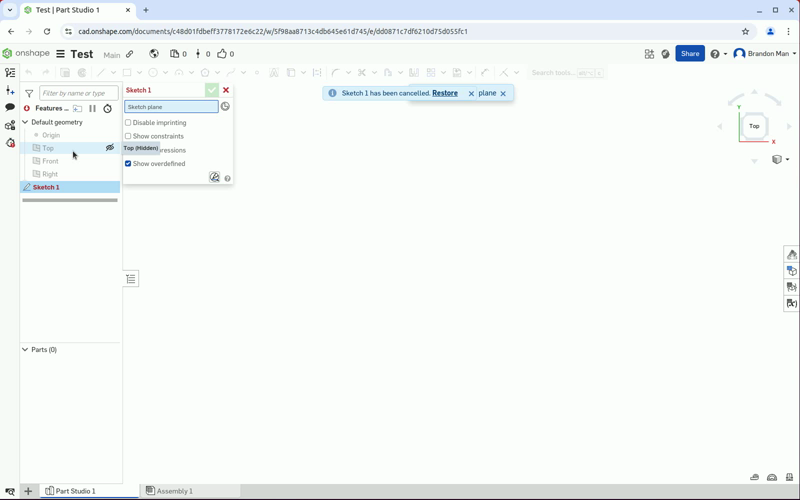
click(73, 150)
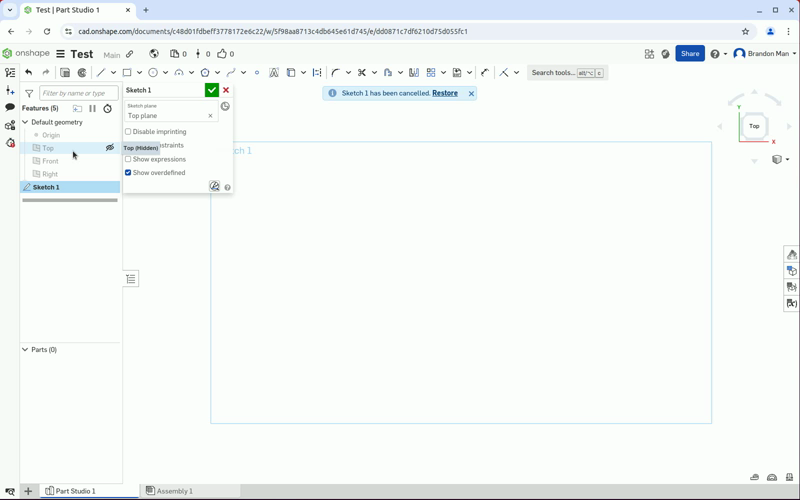
mouse_move(73, 352)
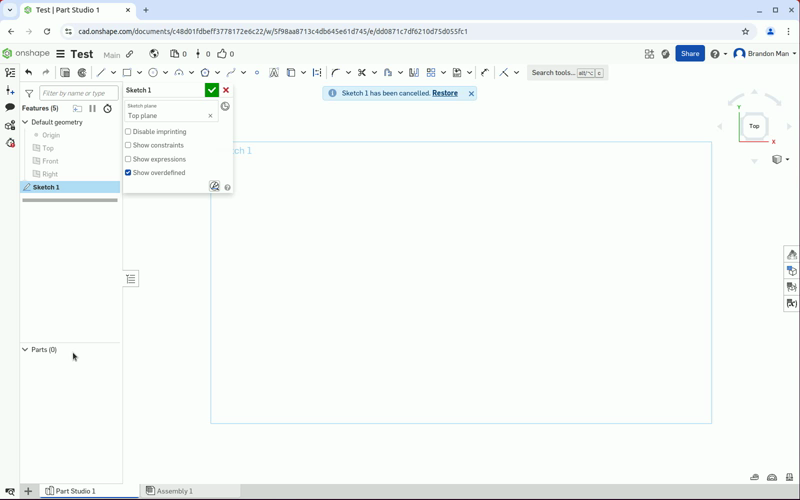
key(y)
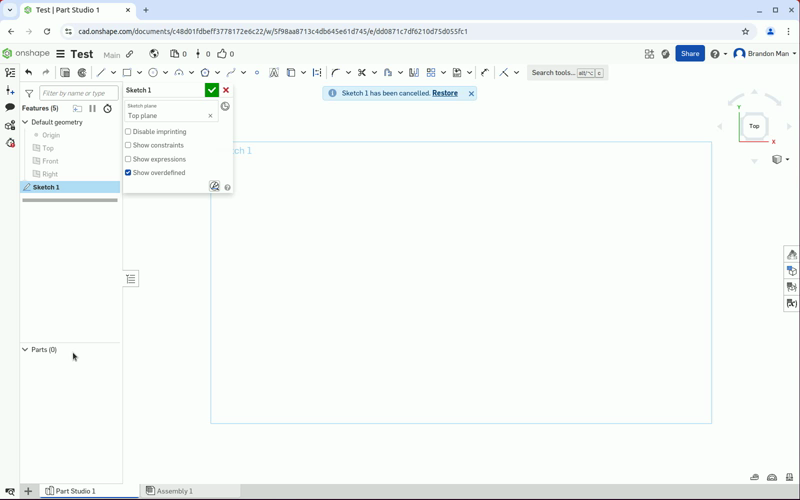
key(c)
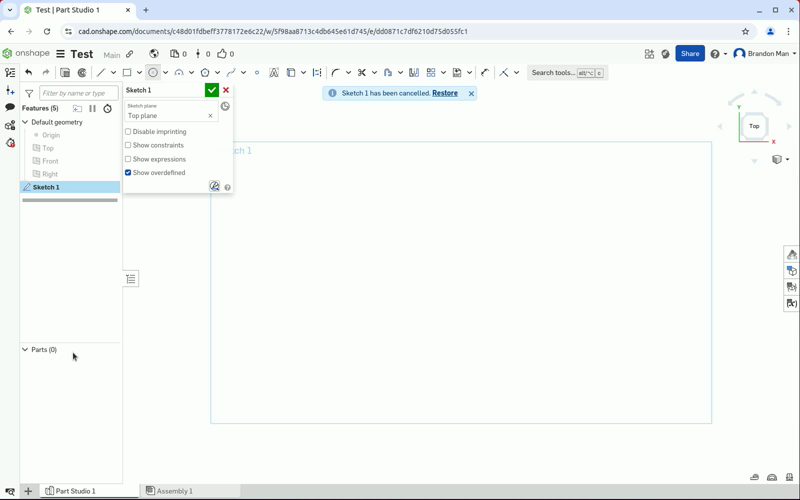
key_down(shift)
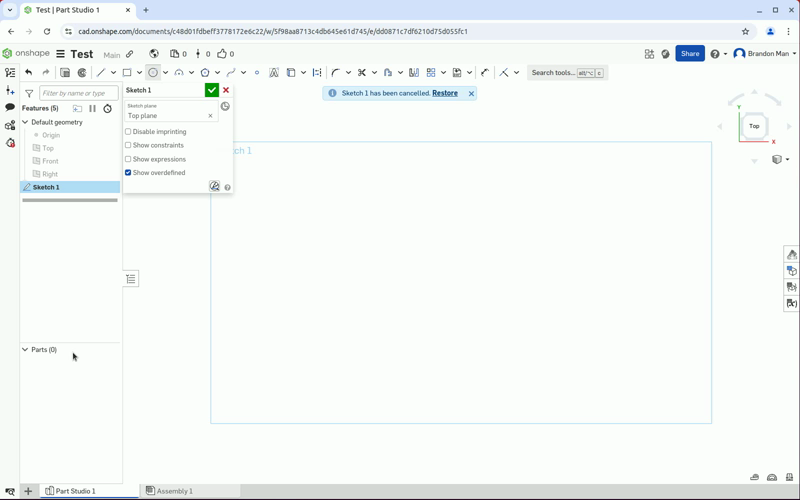
mouse_move(460, 282)
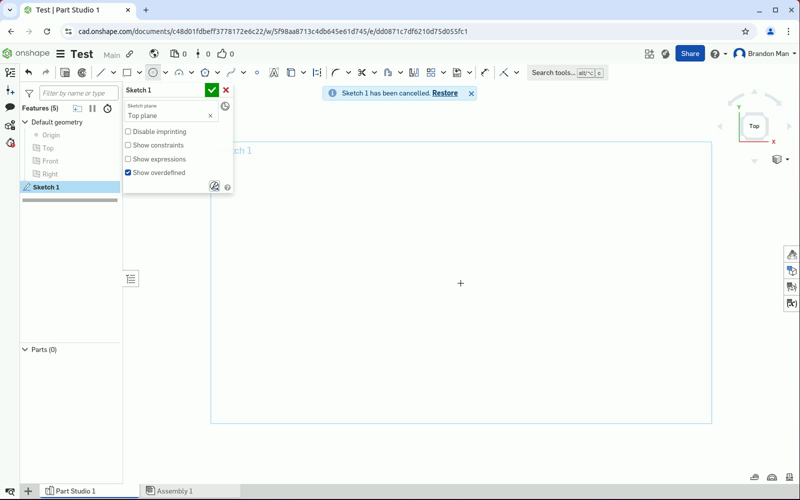
click(460, 282)
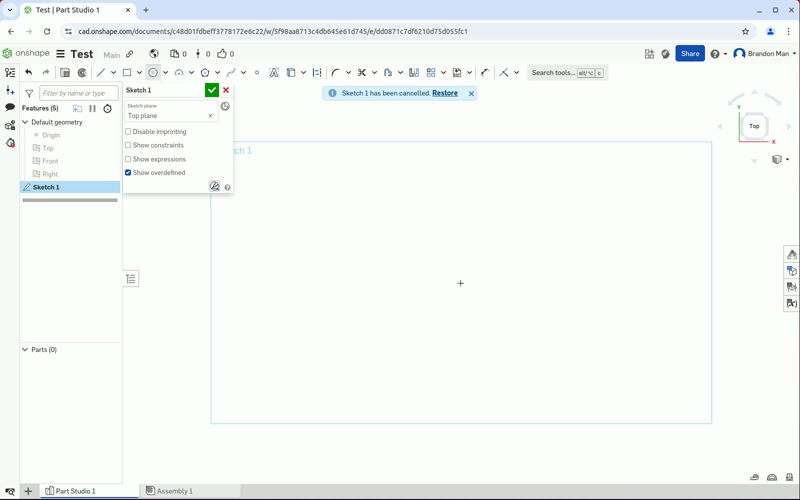
key_up(shift)
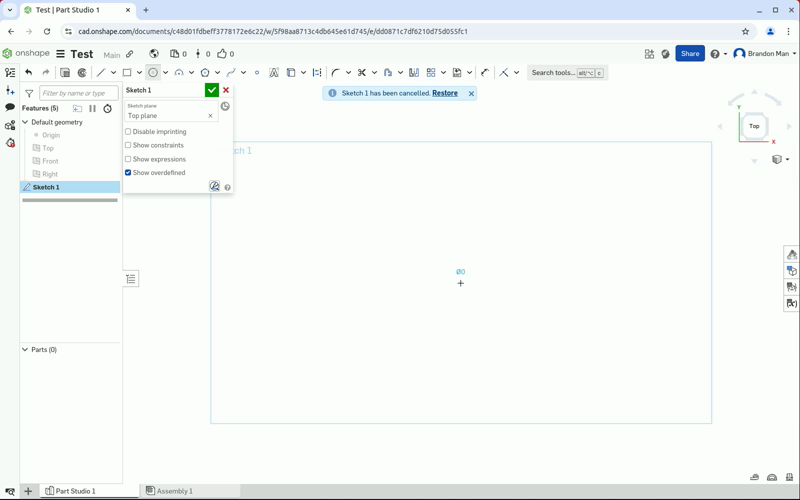
mouse_move(533, 282)
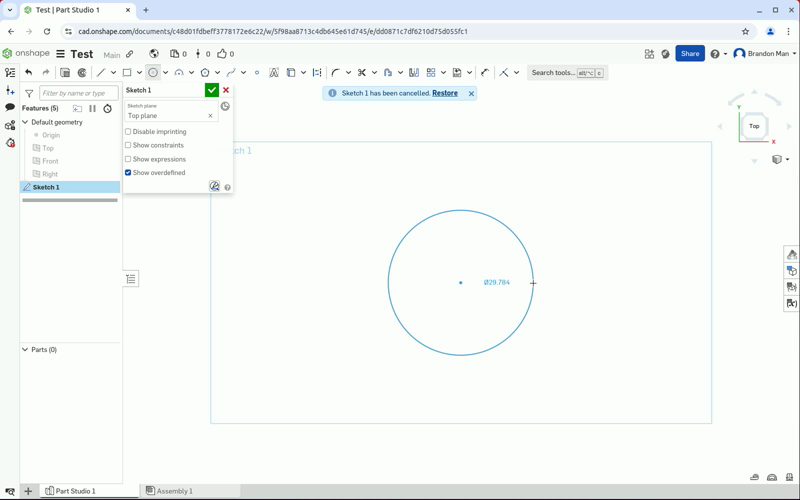
click(533, 282)
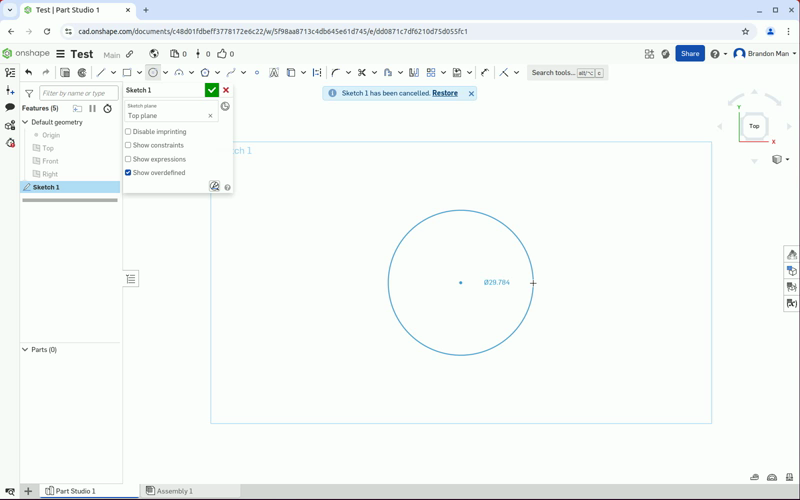
key(esc)
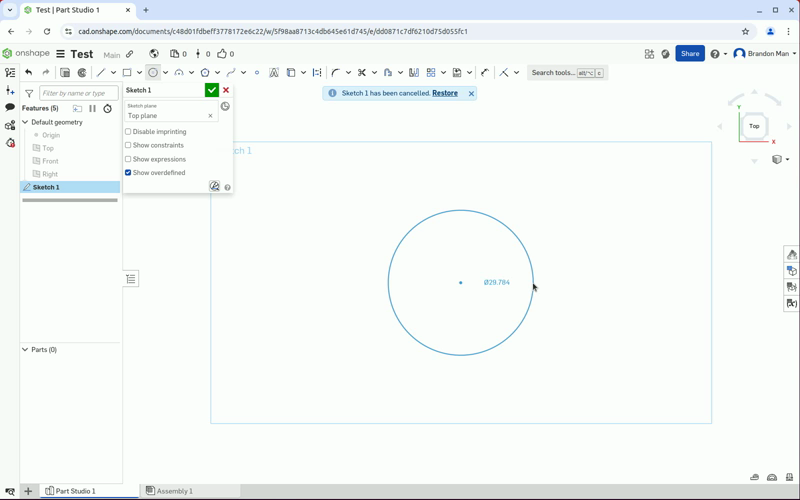
mouse_move(460, 286)
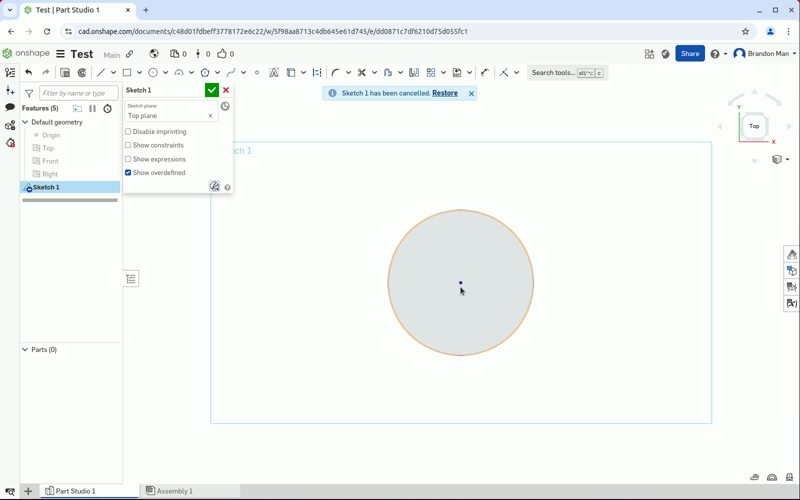
click(460, 286)
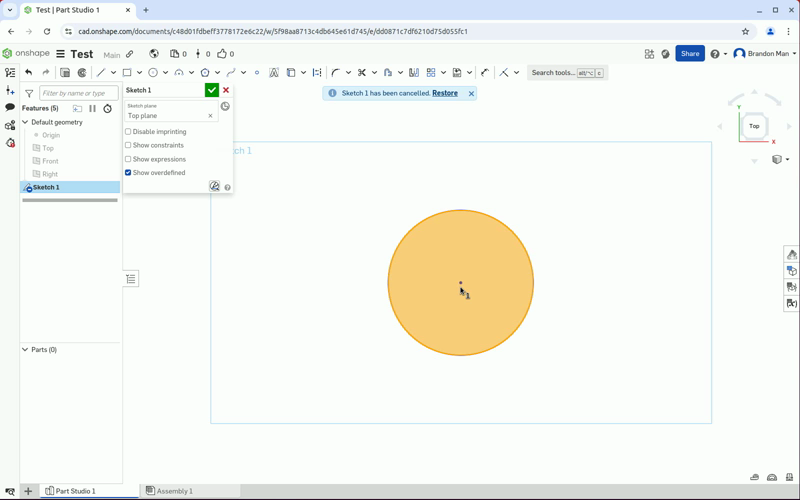
mouse_move(73, 352)
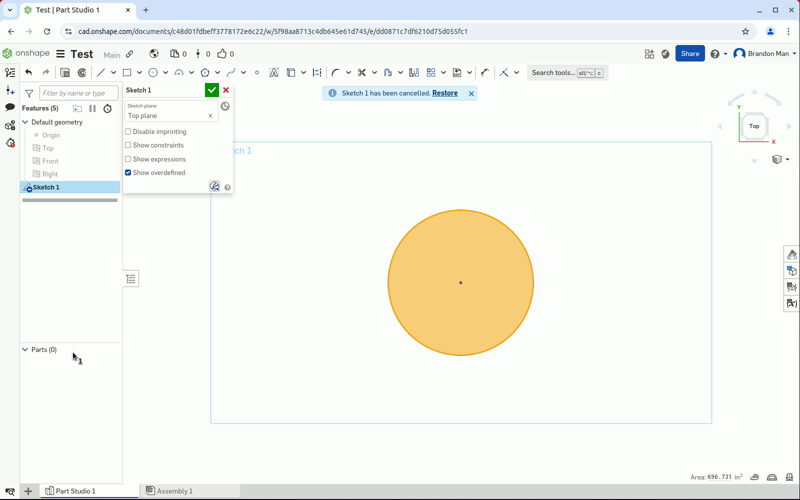
key(shift+y)
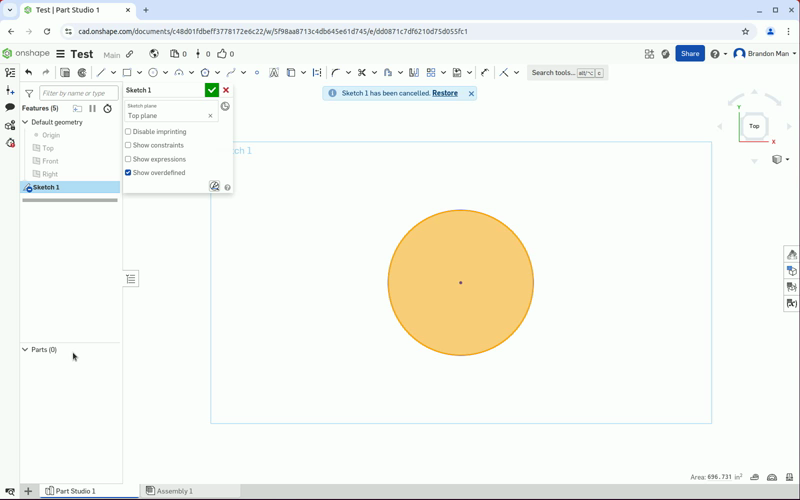
key(shift+e)
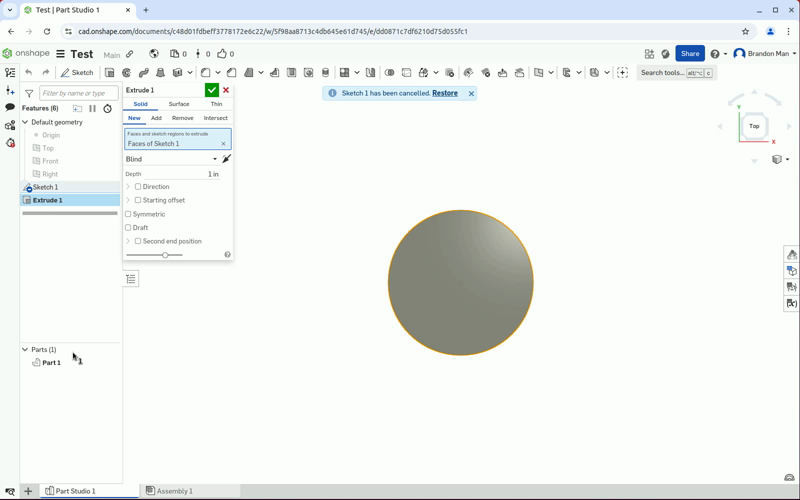
mouse_move(143, 106)
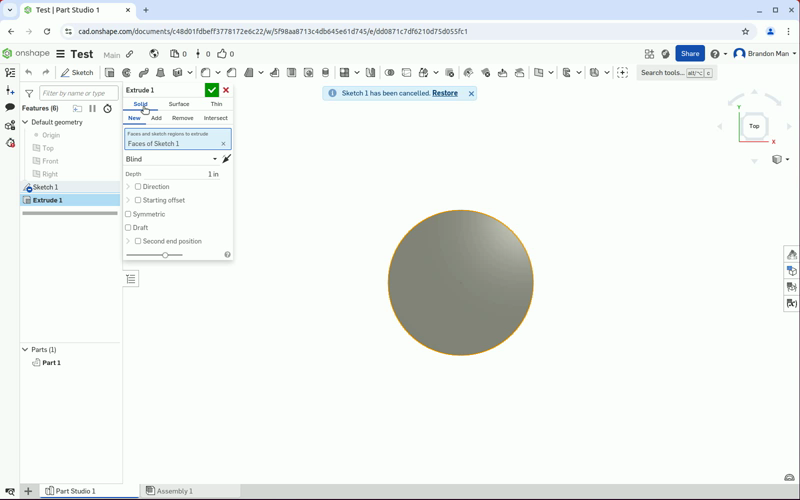
click(143, 106)
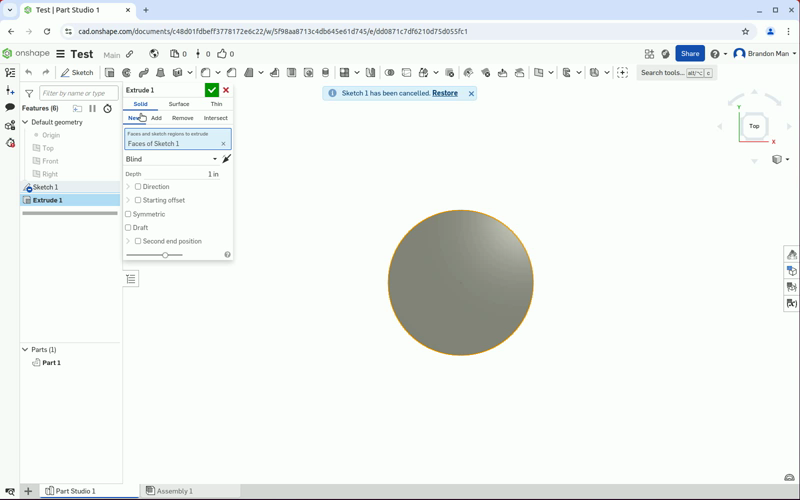
mouse_move(137, 120)
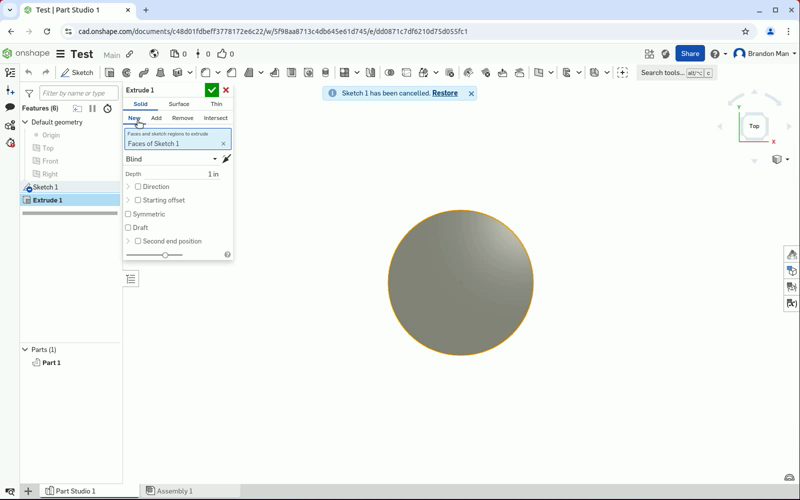
click(137, 120)
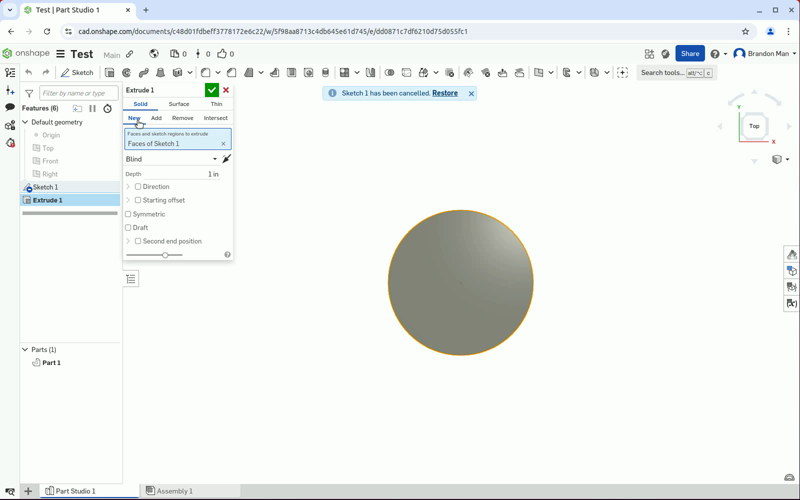
key(tab, 4)
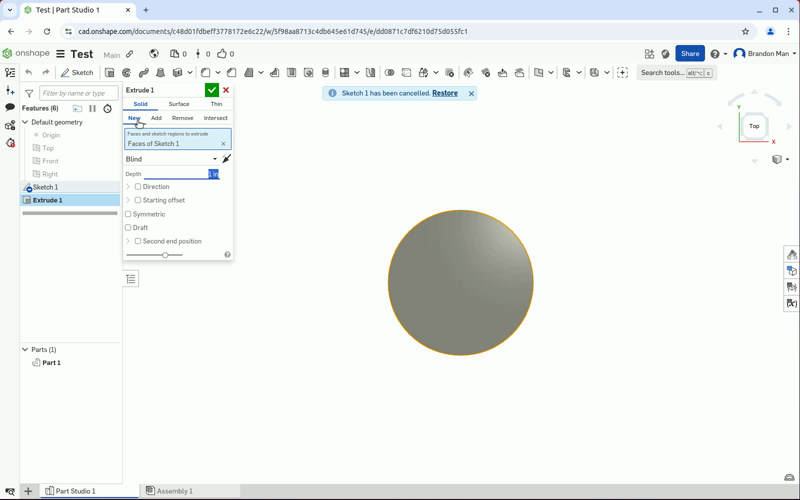
text(8.184)
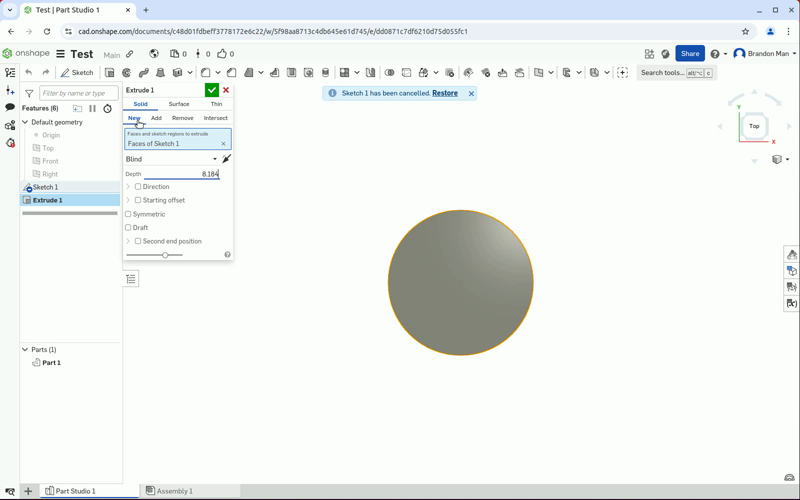
key(enter)
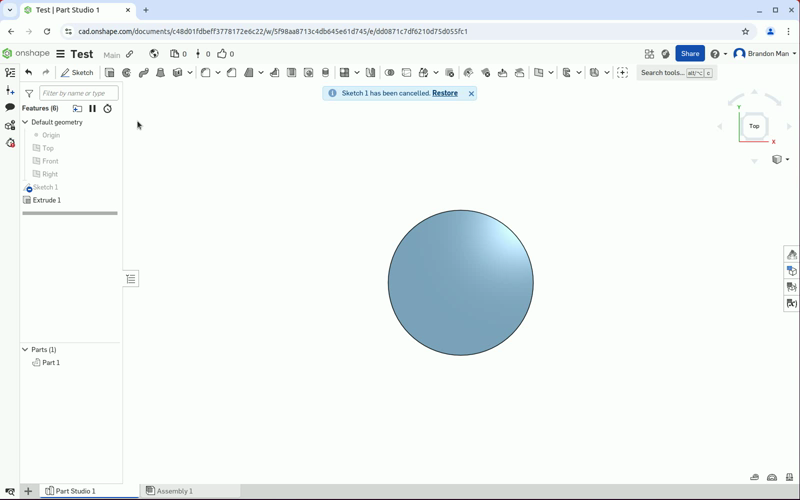
key(shift+h)
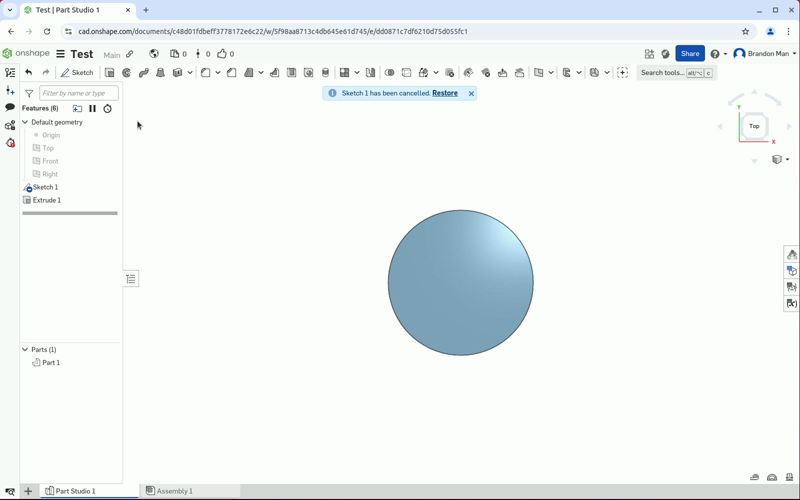
key(shift+h)
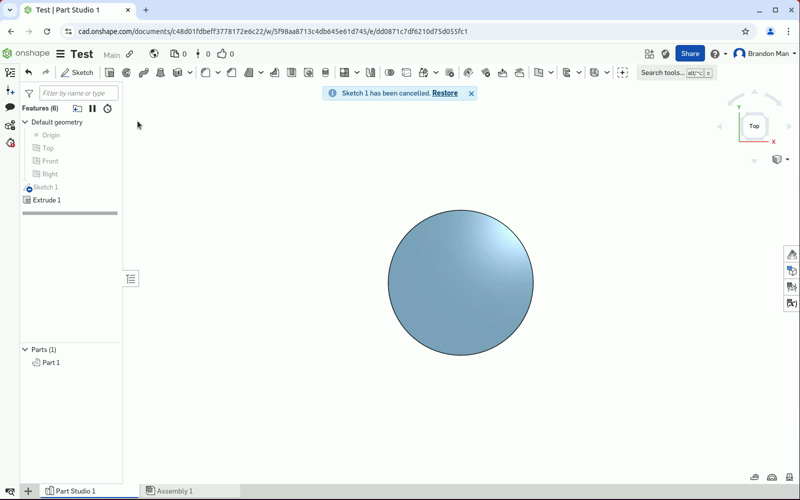
mouse_move(73, 189)
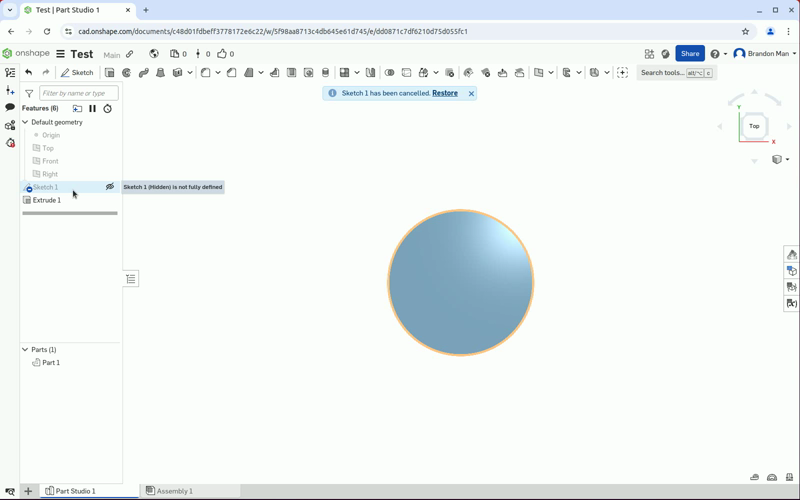
click(73, 189)
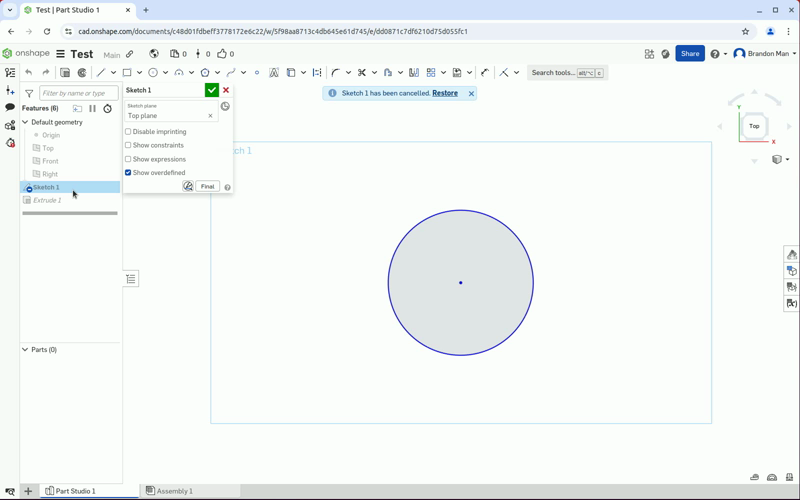
mouse_move(229, 92)
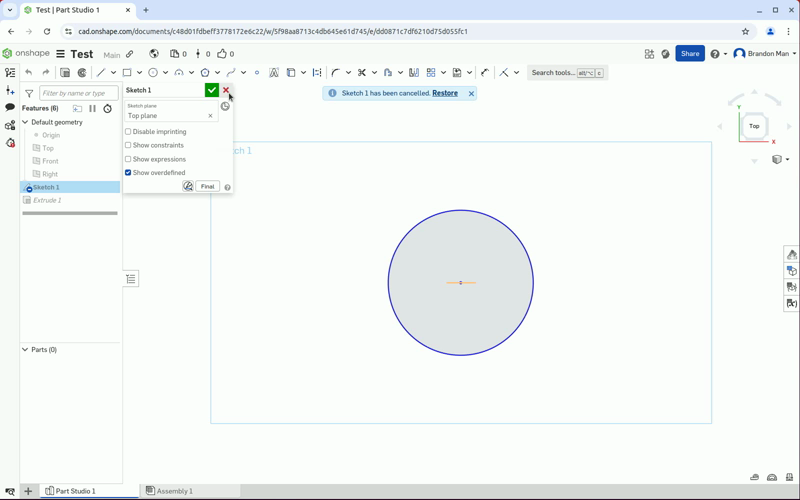
click(229, 92)
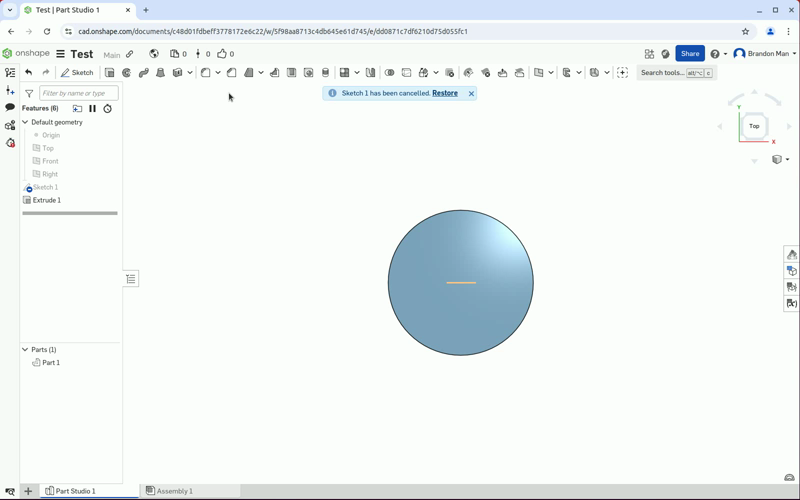
mouse_move(541, 75)
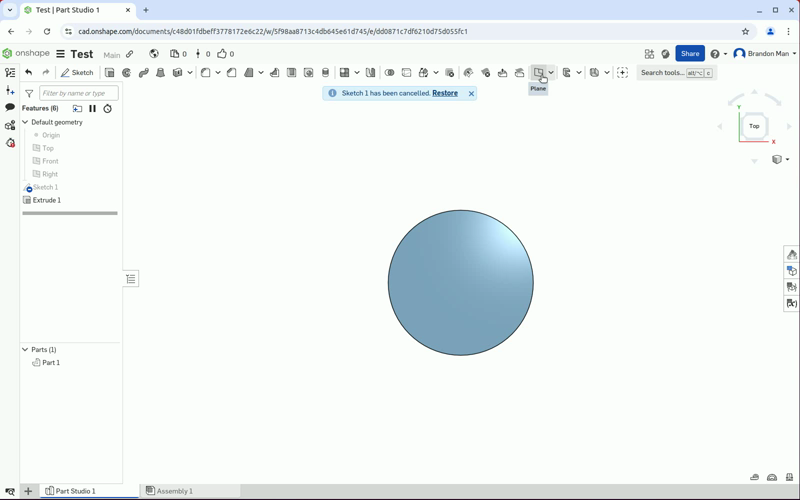
click(541, 75)
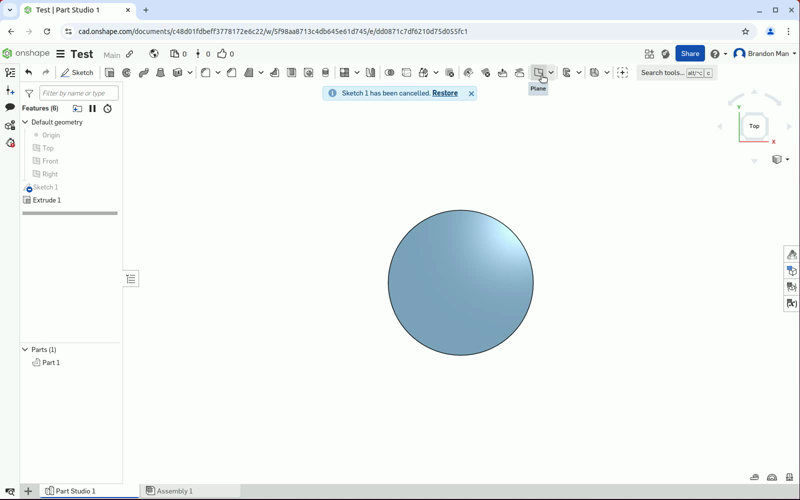
mouse_move(73, 150)
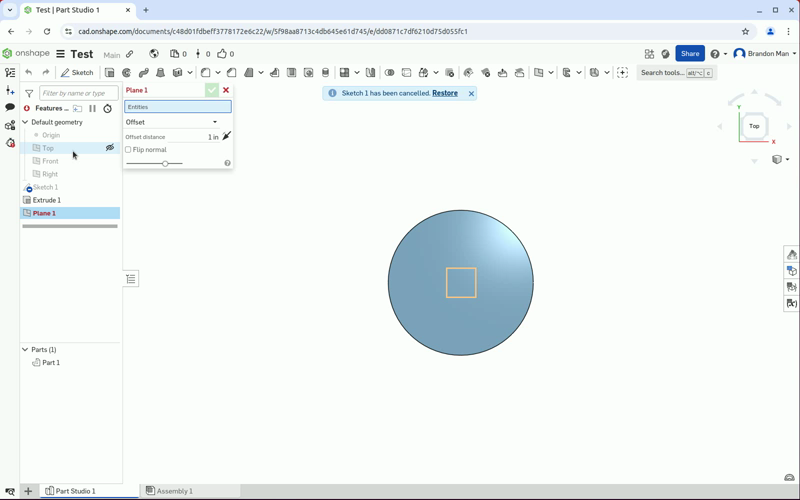
click(73, 150)
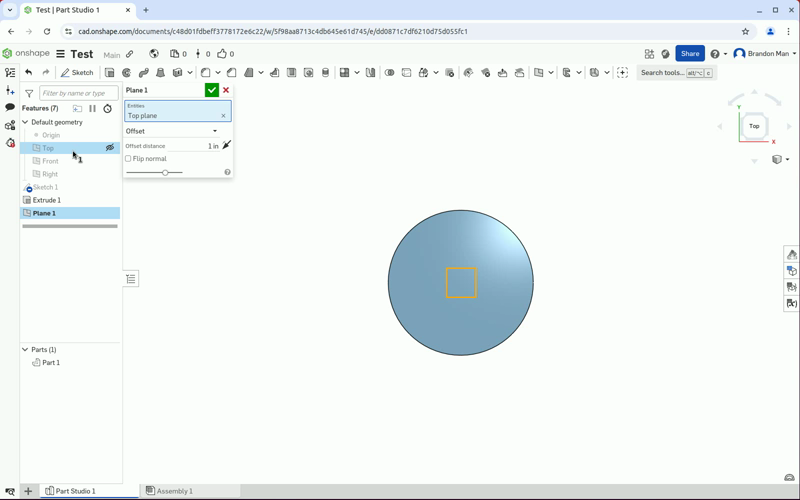
key(tab, 2)
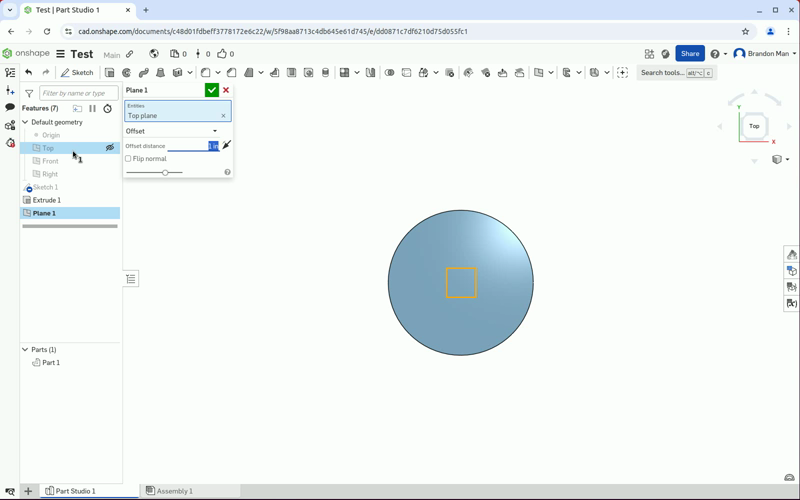
text(8.196)
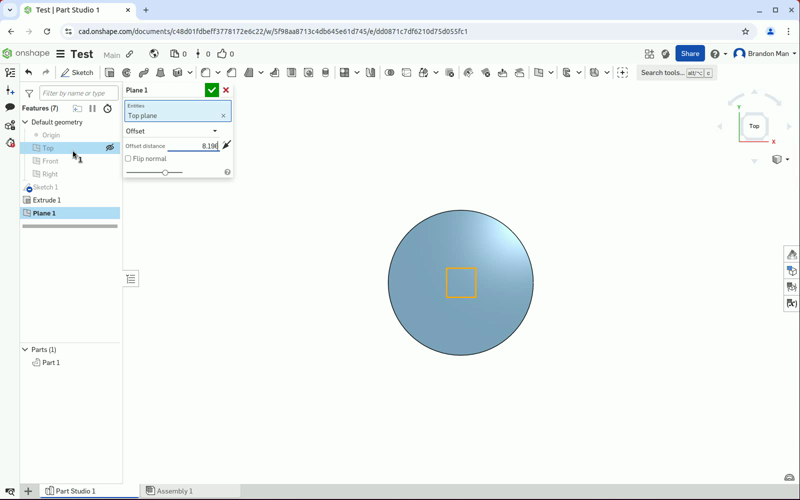
key(enter, 2)
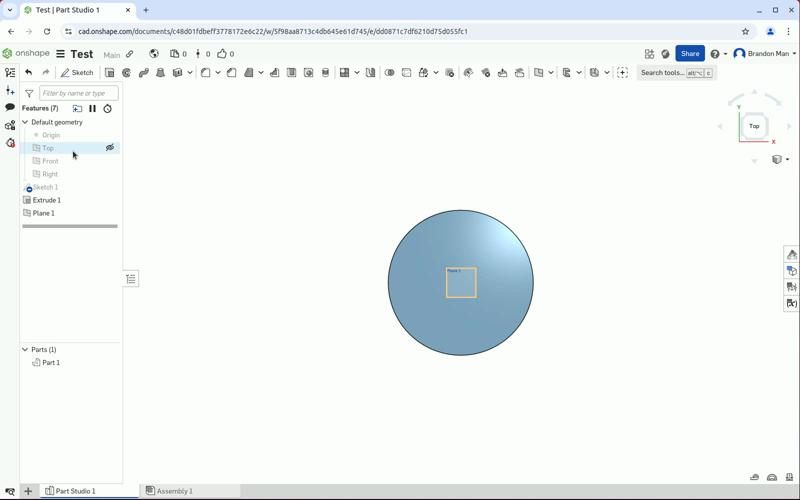
key(shift+s)
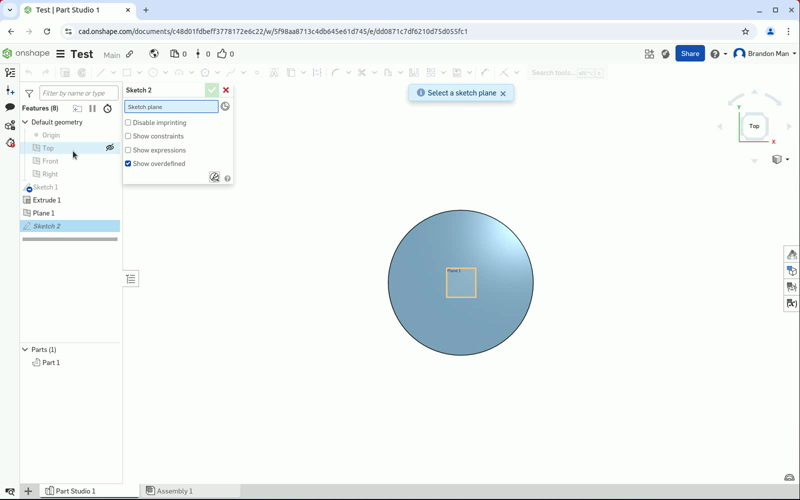
mouse_move(73, 215)
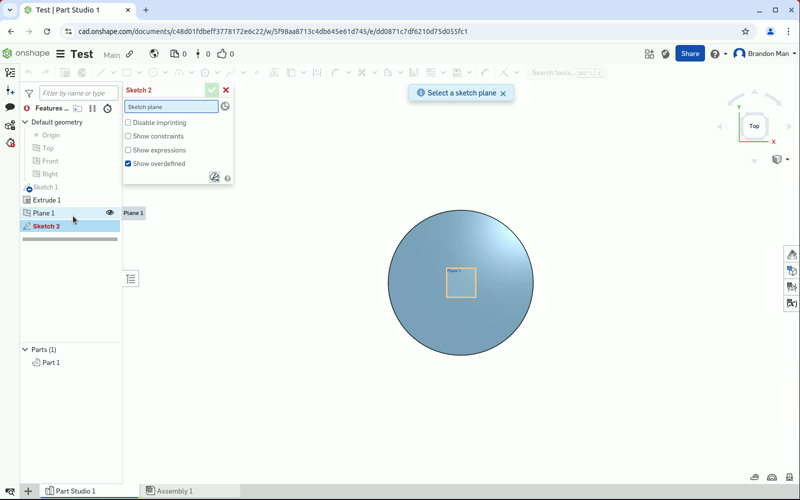
click(73, 215)
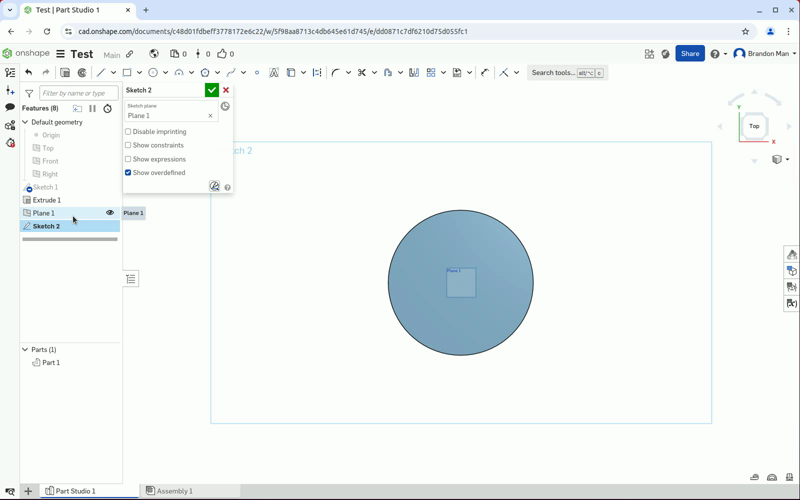
mouse_move(73, 352)
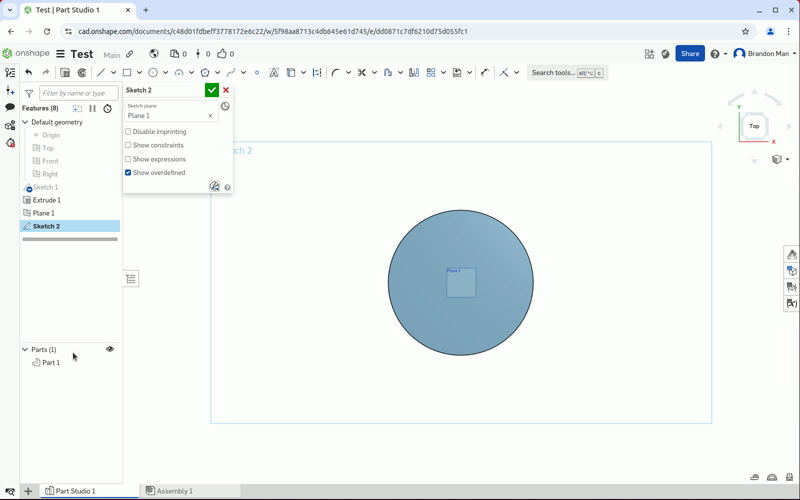
key(y)
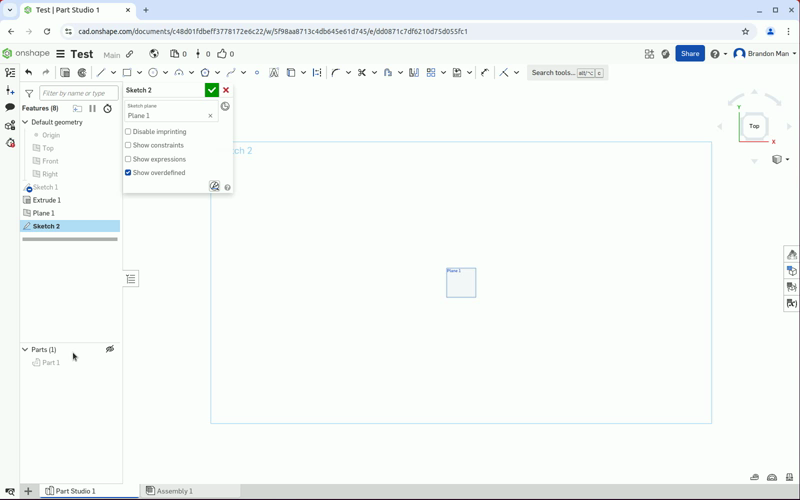
key(c)
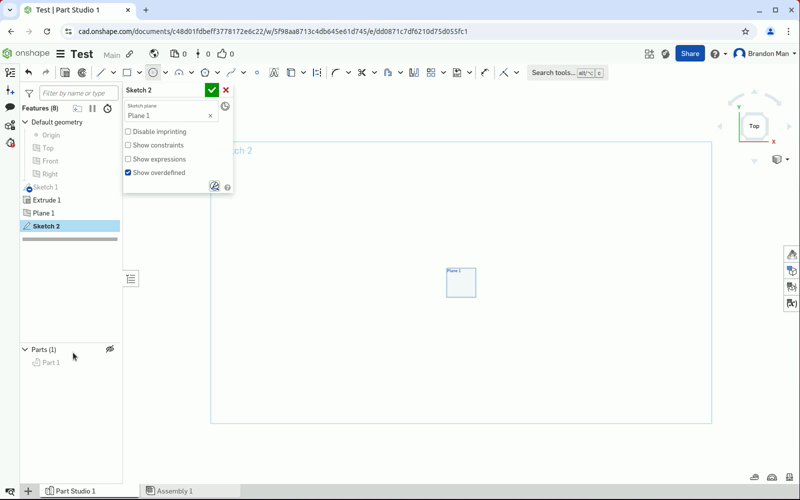
key_down(shift)
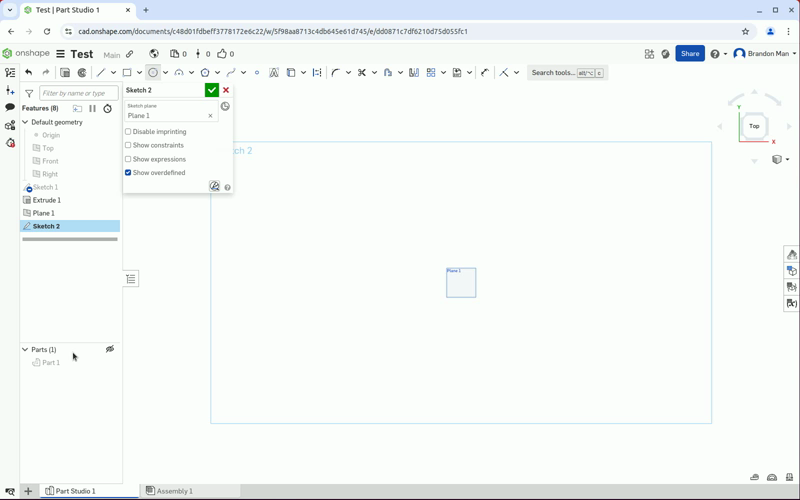
mouse_move(461, 282)
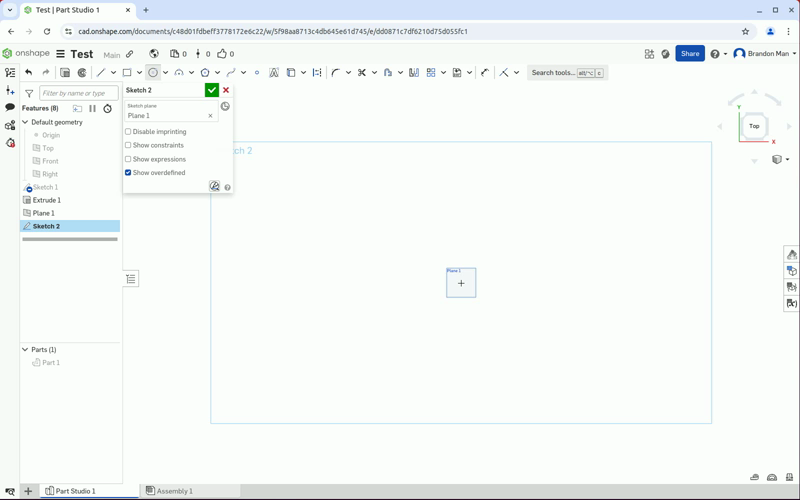
click(461, 282)
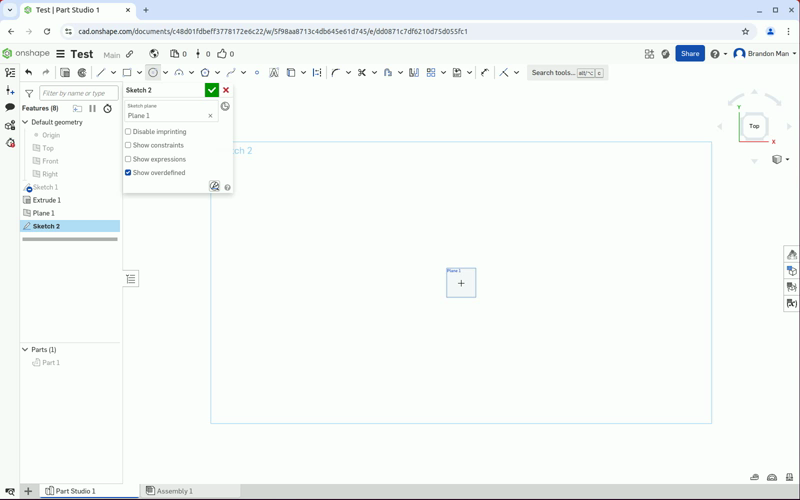
key_up(shift)
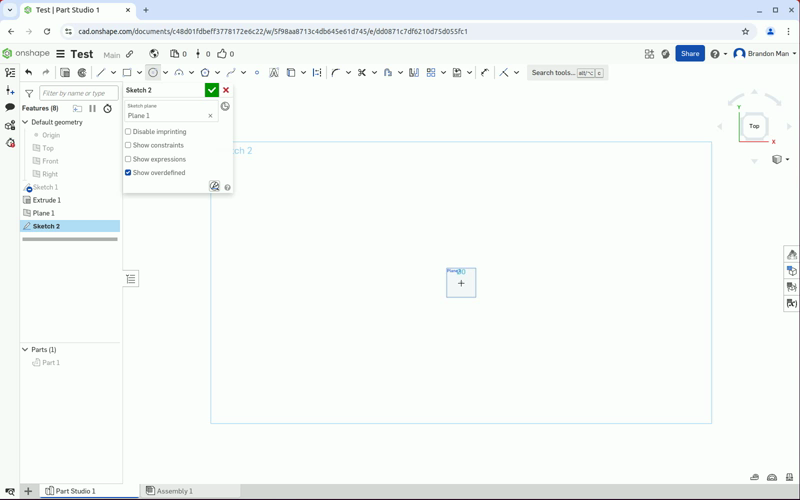
mouse_move(510, 282)
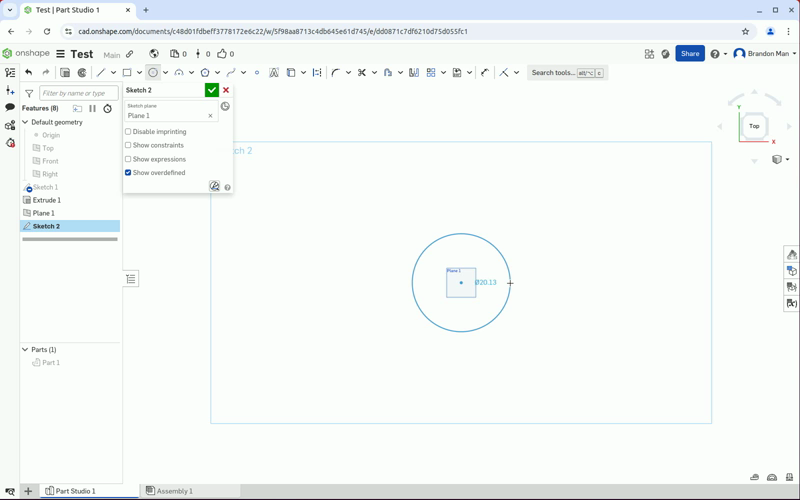
click(510, 282)
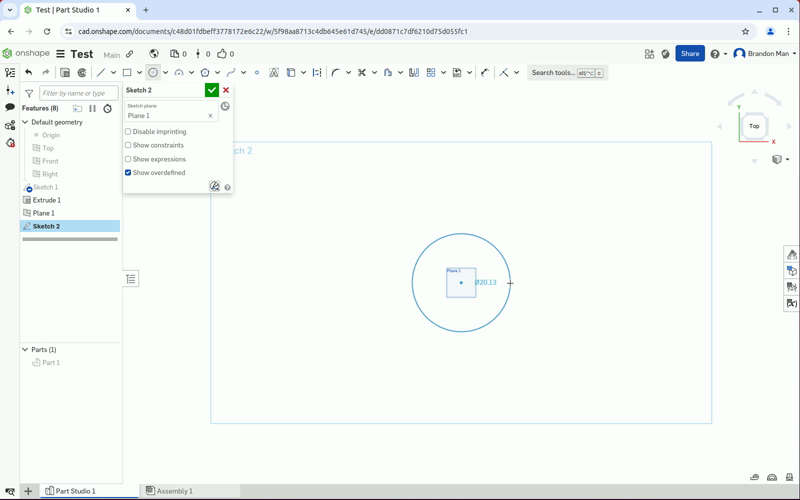
key(esc)
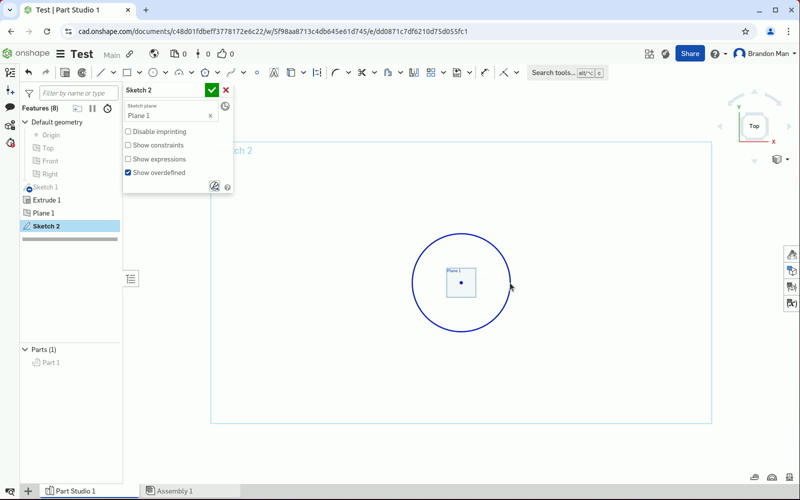
mouse_move(443, 274)
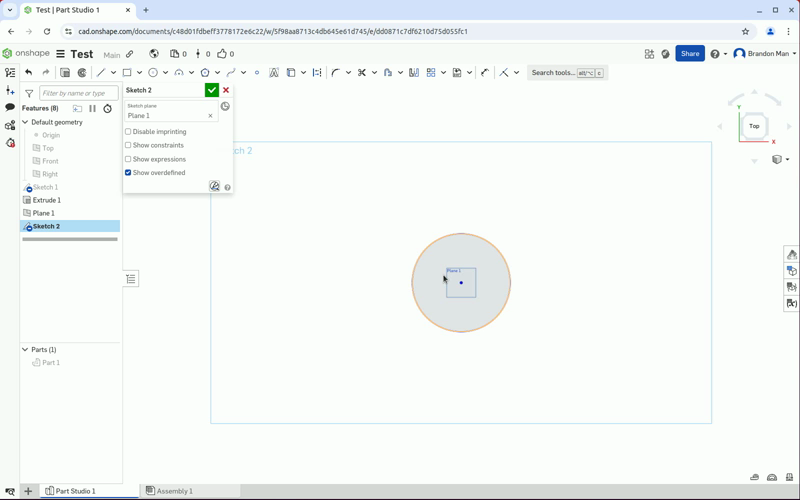
click(443, 274)
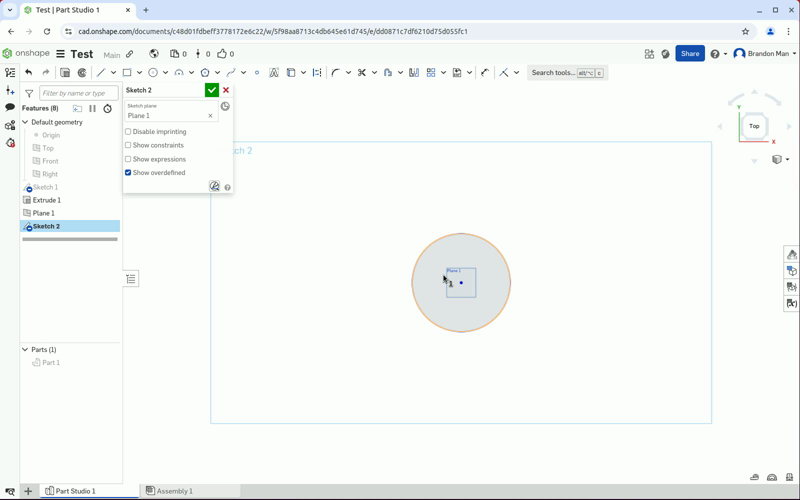
mouse_move(73, 352)
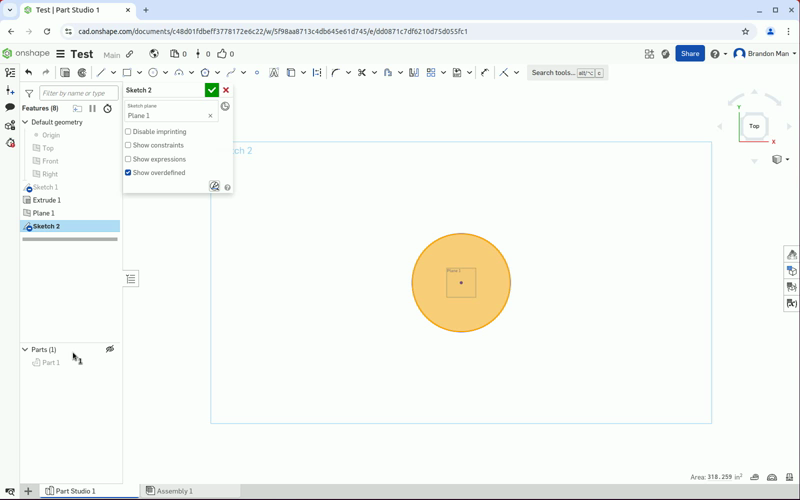
key(shift+y)
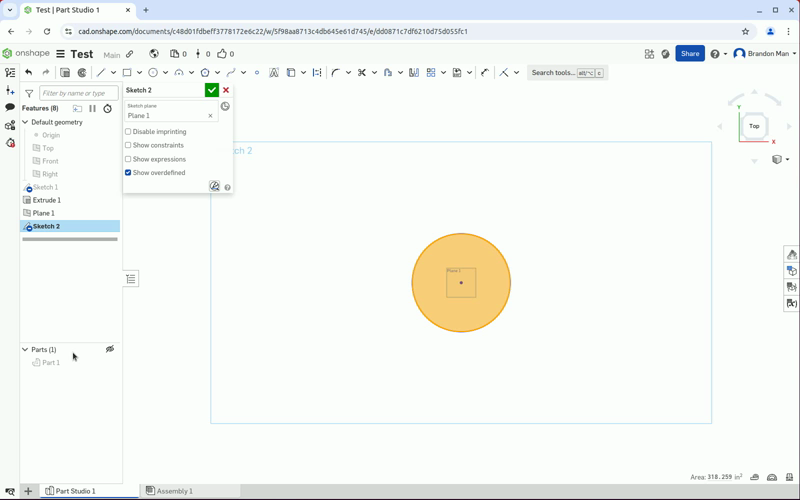
key(shift+e)
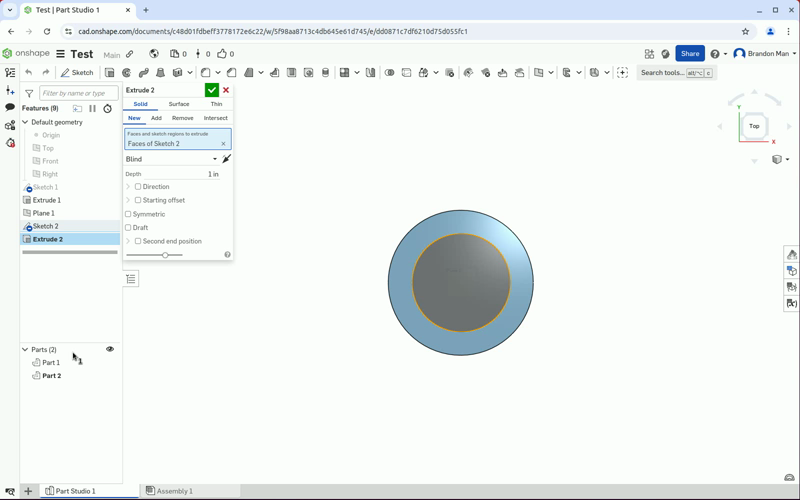
mouse_move(143, 106)
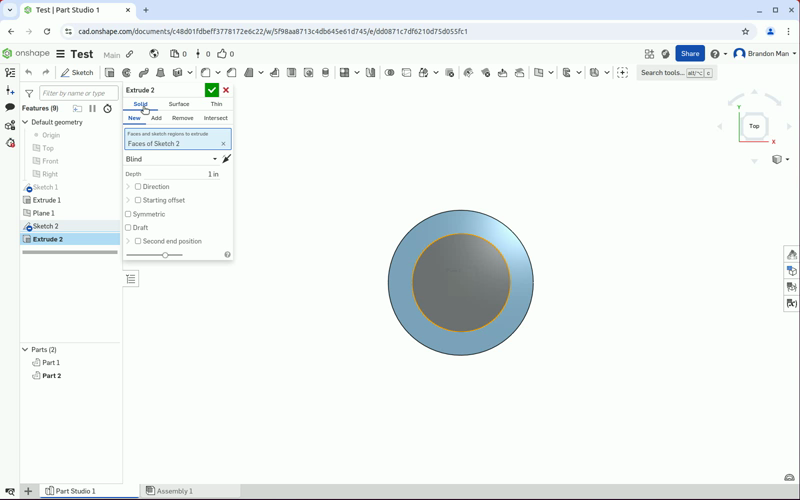
click(143, 106)
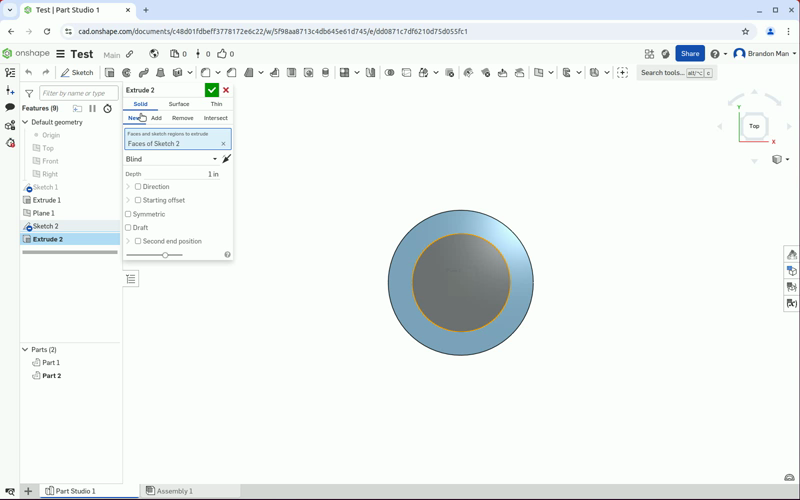
mouse_move(137, 120)
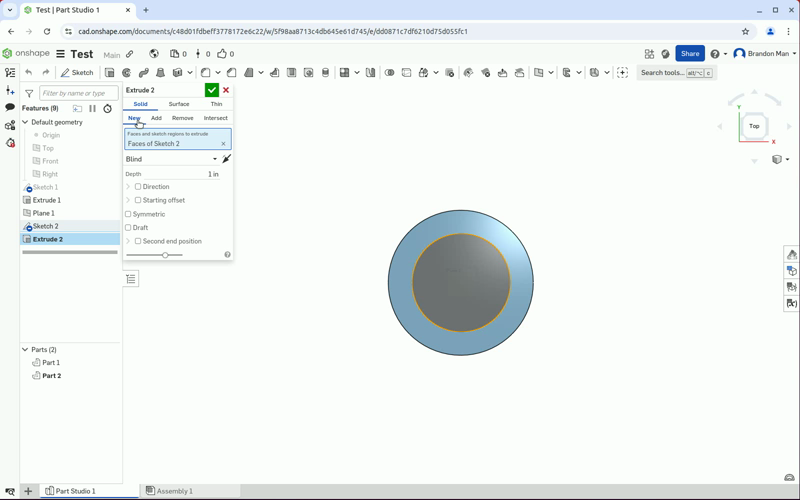
click(137, 120)
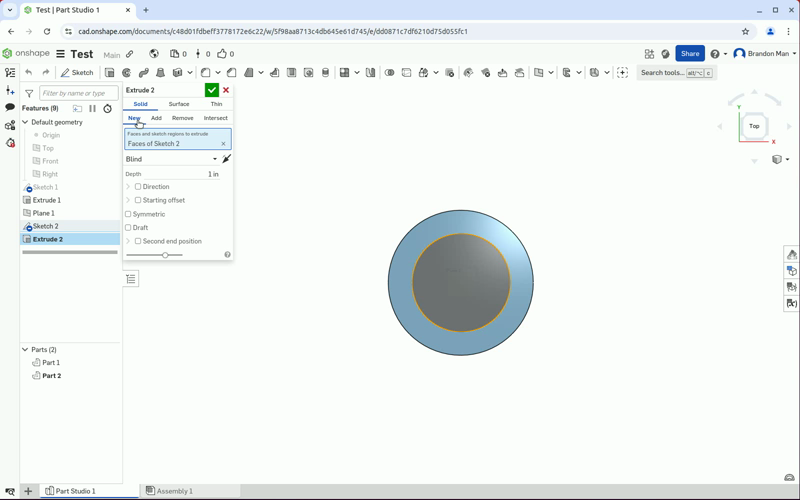
key(tab, 4)
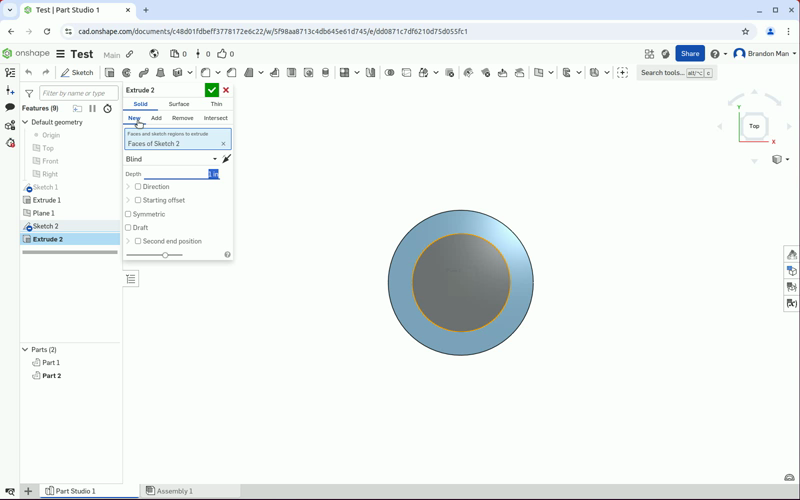
text(11.554)
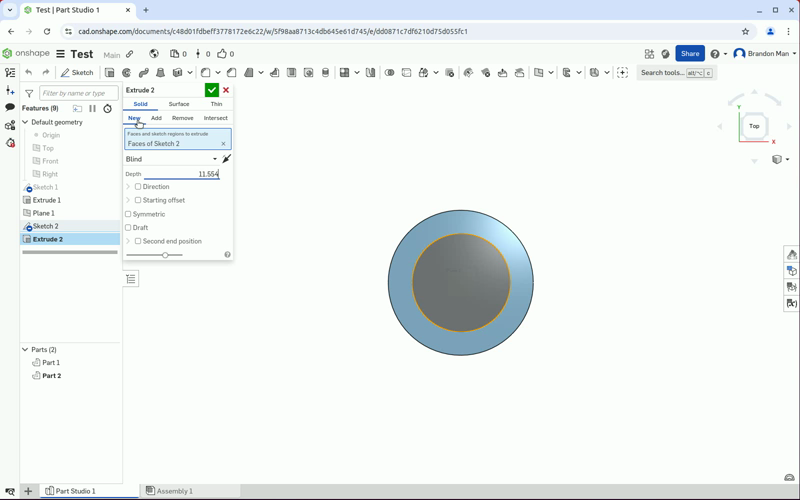
key(enter)
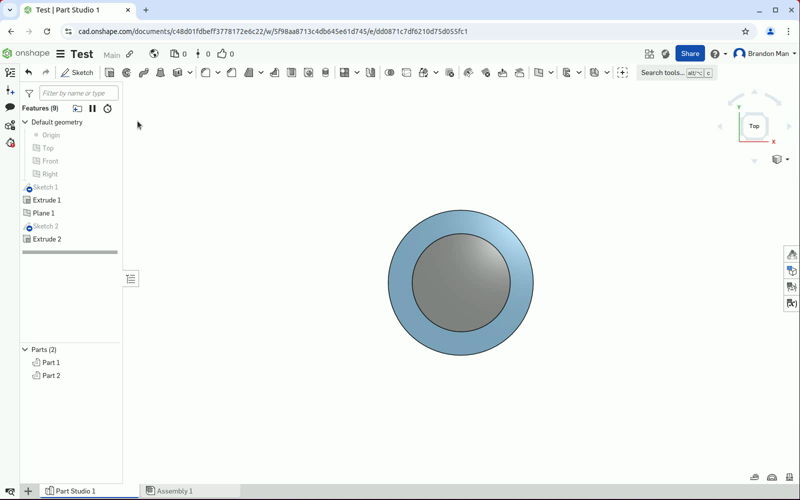
key(shift+h)
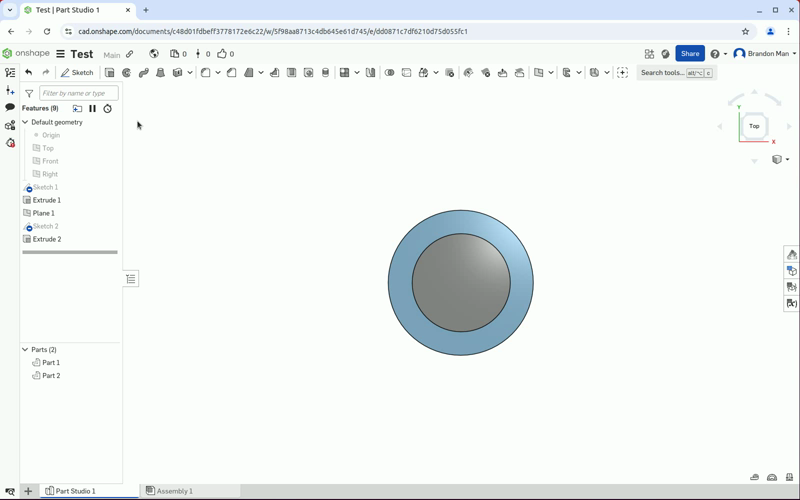
key(shift+h)
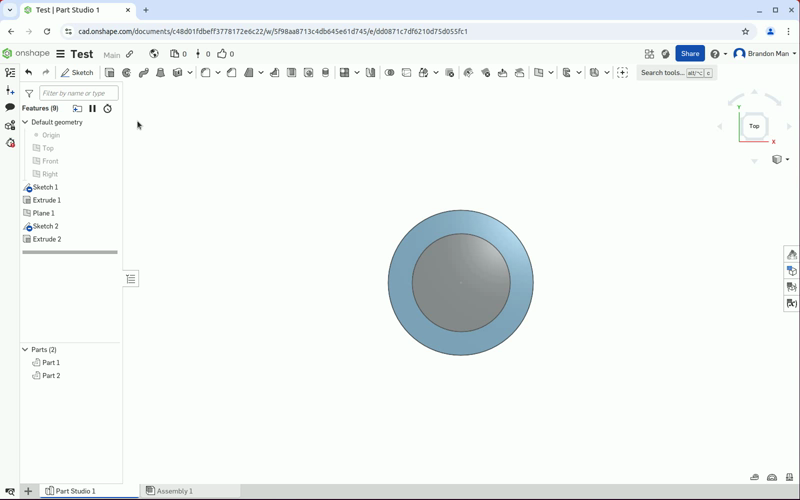
key(shift+7)
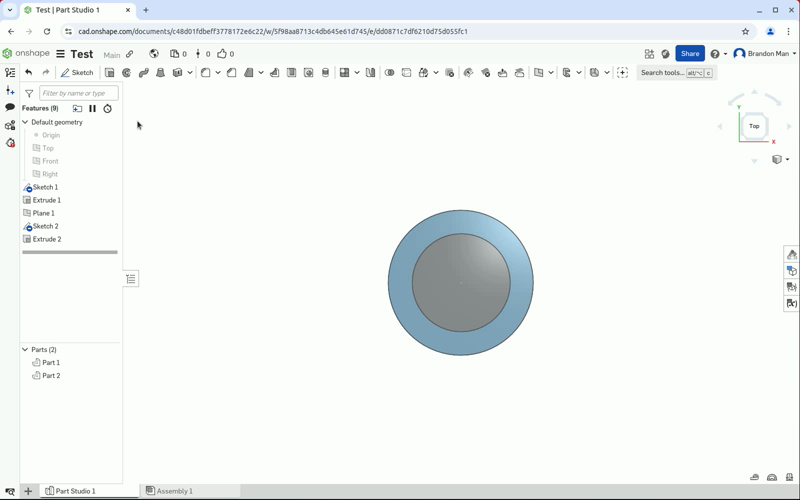
key(up, 3)
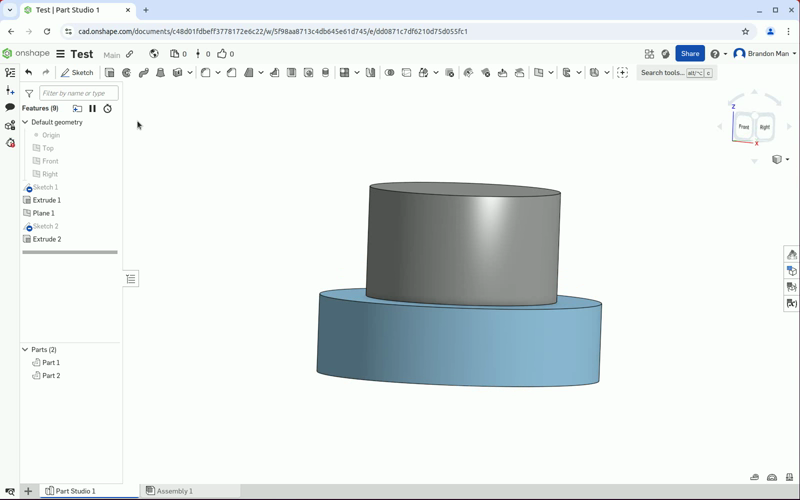
key(left, 3)
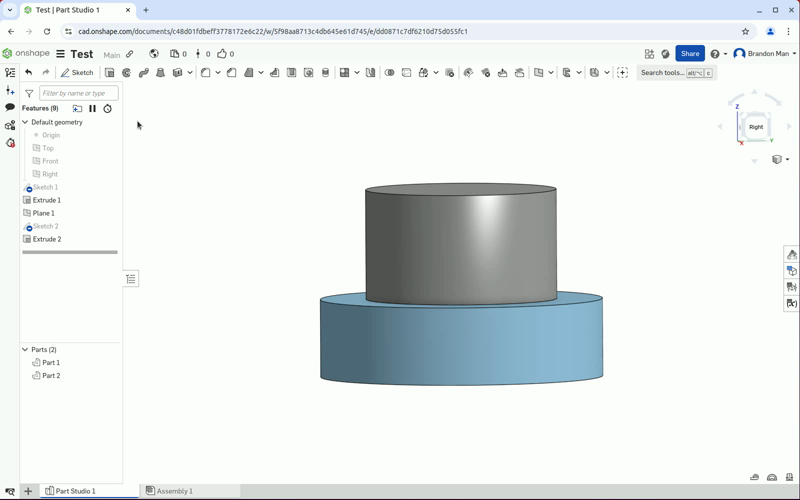
key(right, 3)
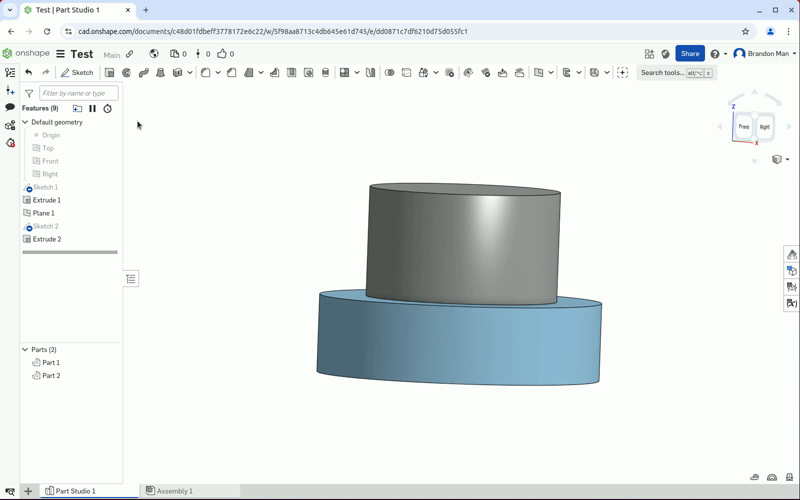
key(down, 3)
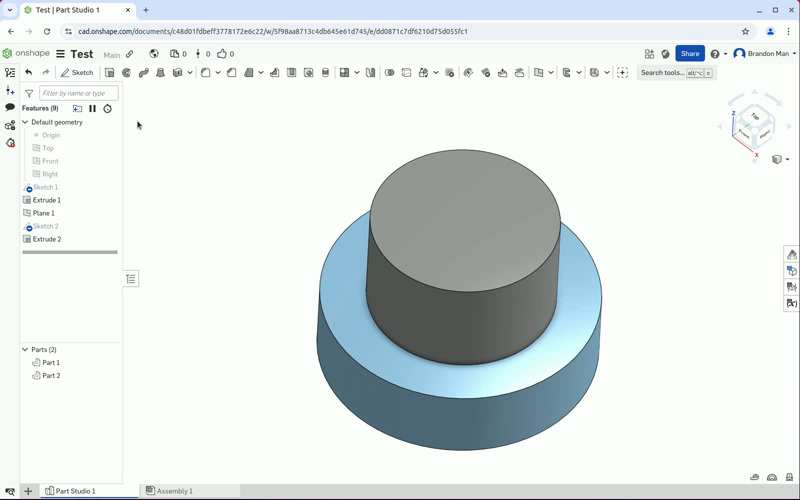
mouse_move(73, 189)
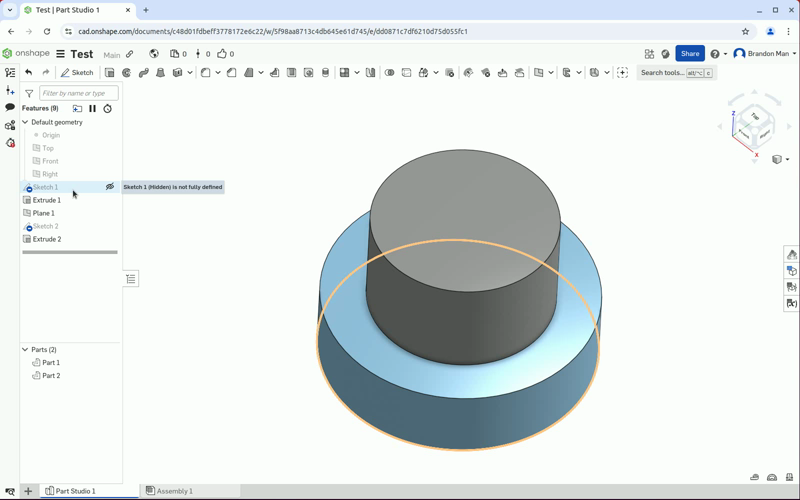
click(73, 189)